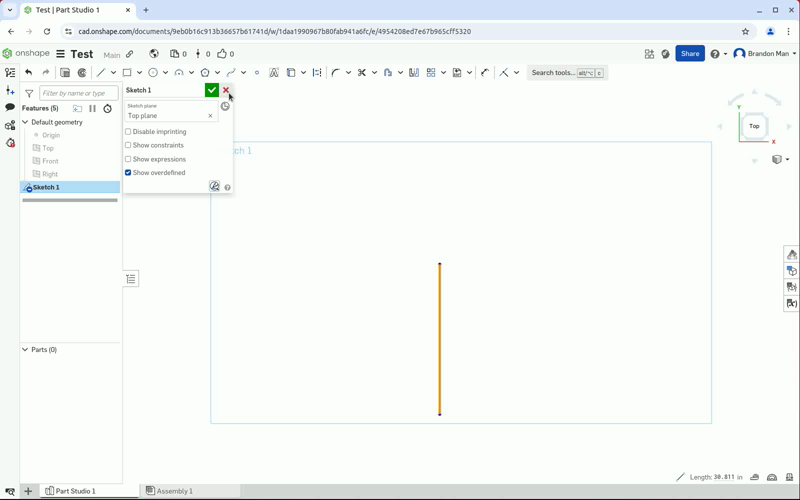
key(shift+h)
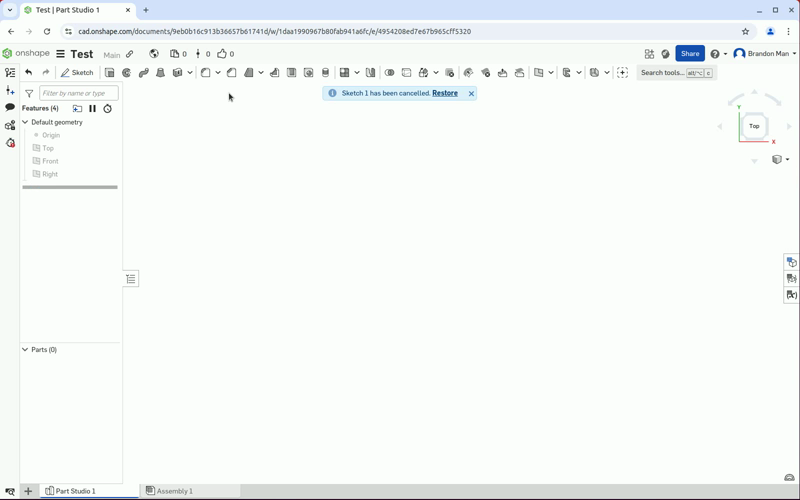
mouse_move(73, 352)
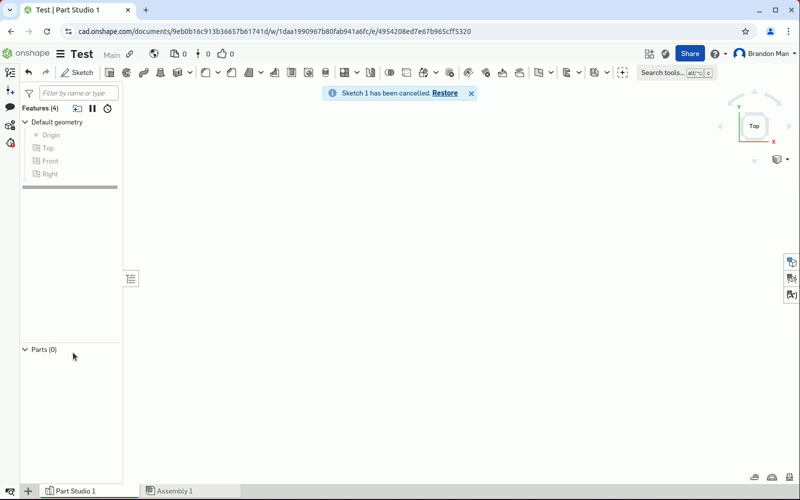
key(y)
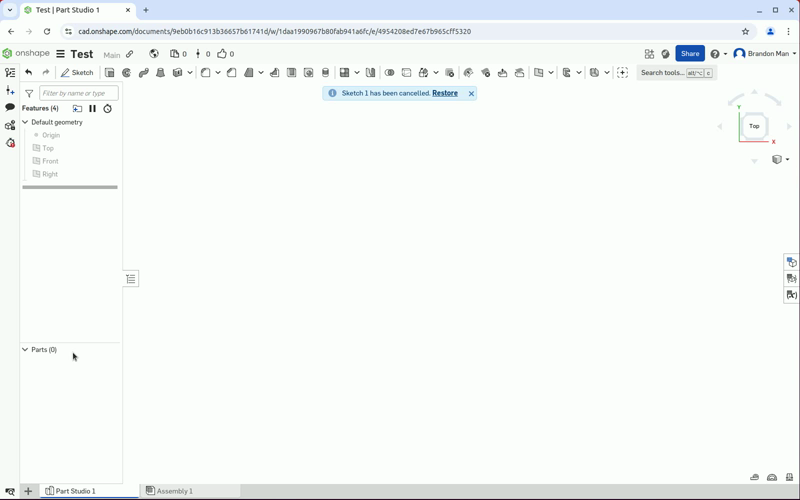
key(shift+p)
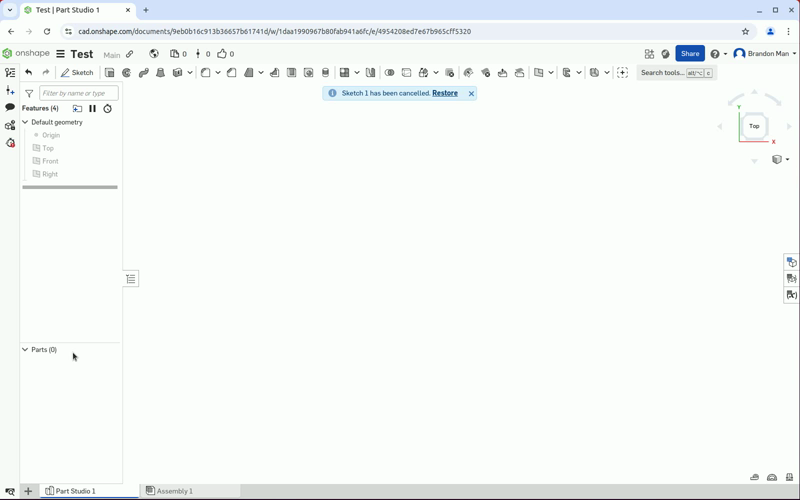
key(space)
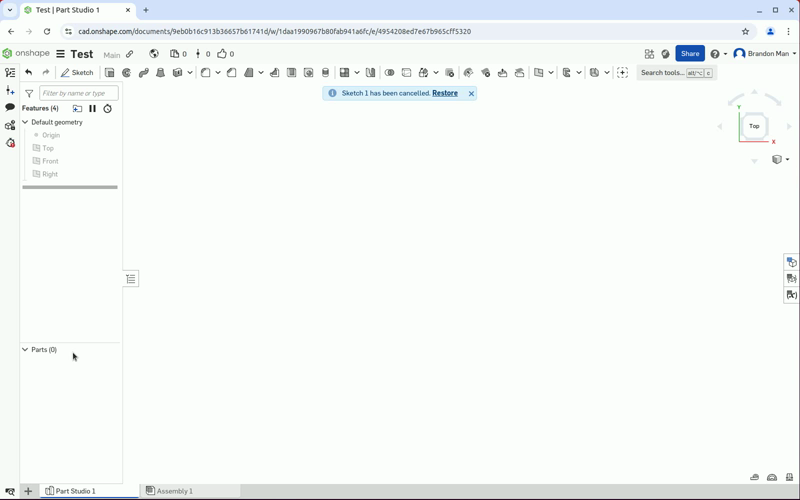
key_down(shift)
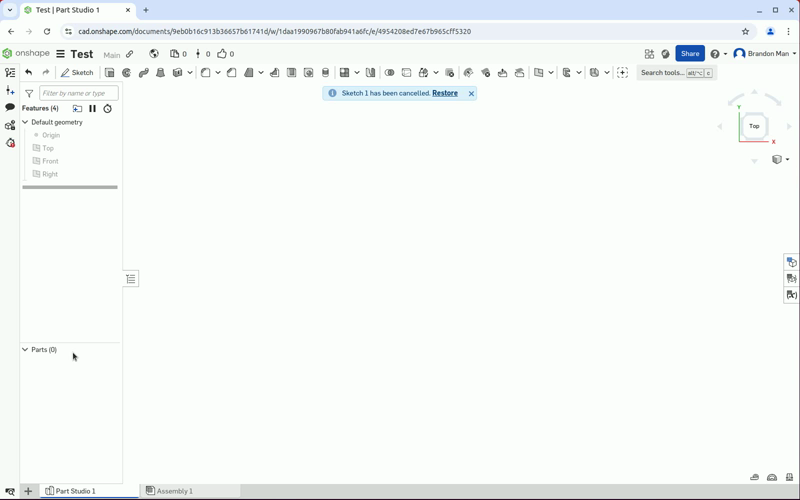
key(up)
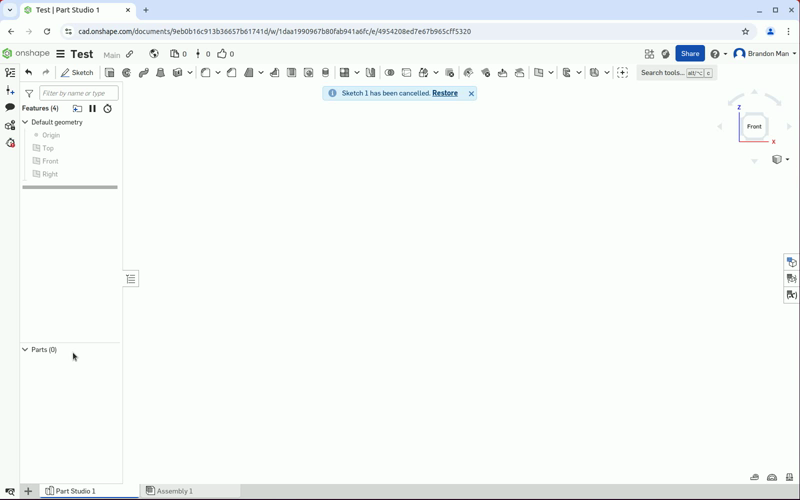
key_up(shift)
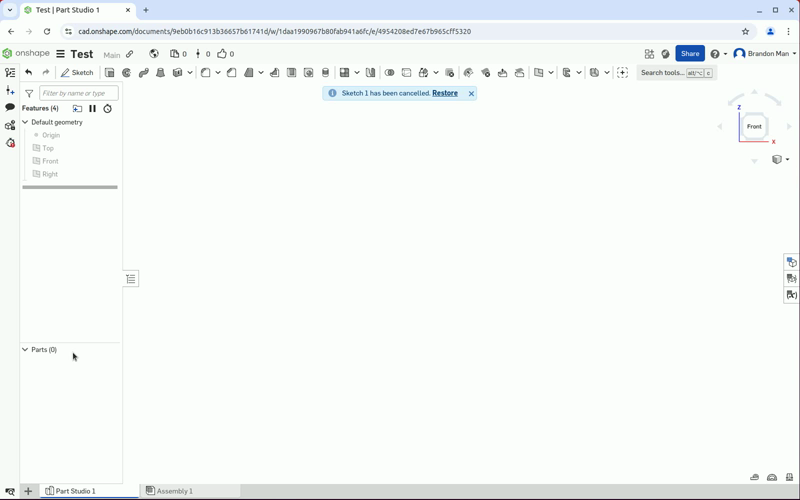
mouse_move(73, 352)
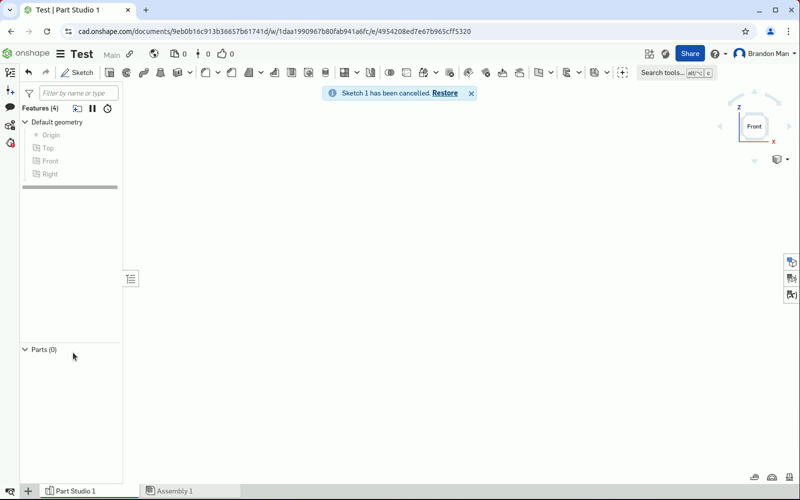
key(shift+y)
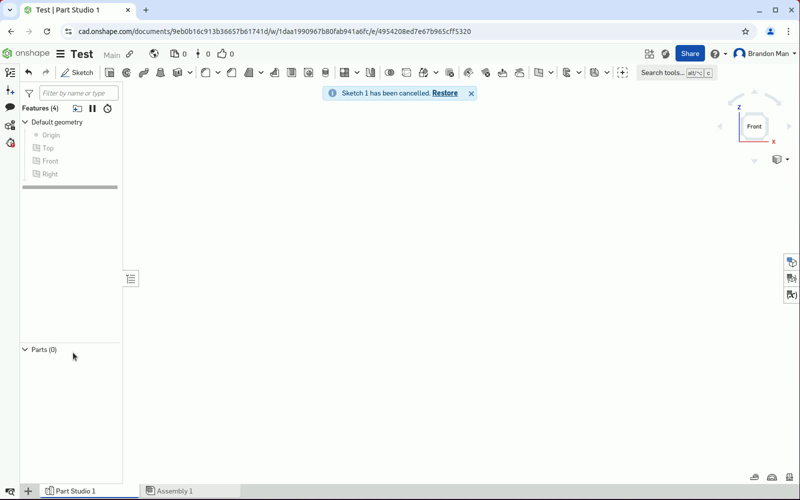
key(shift+s)
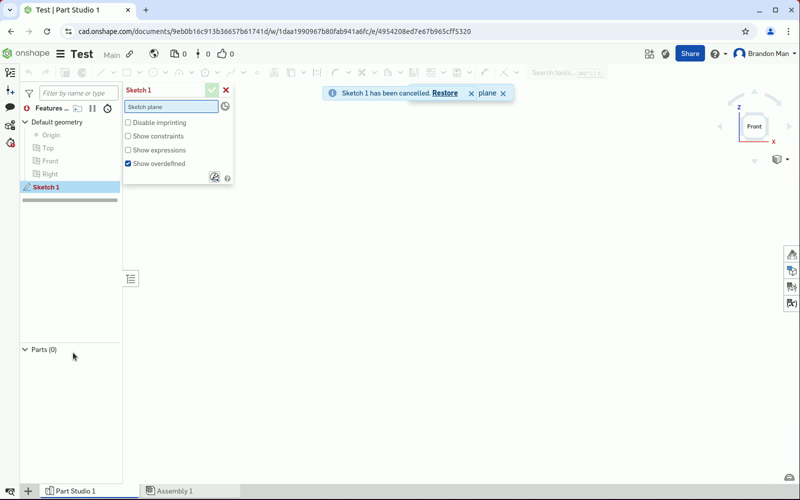
mouse_move(73, 163)
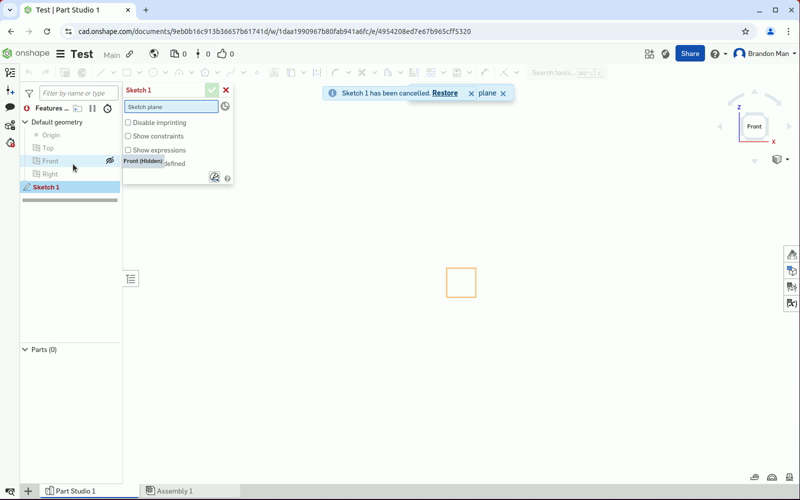
click(73, 163)
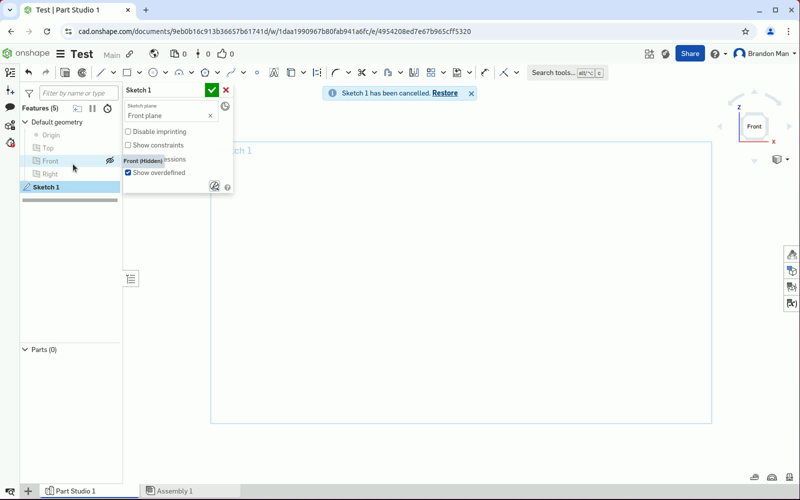
mouse_move(73, 352)
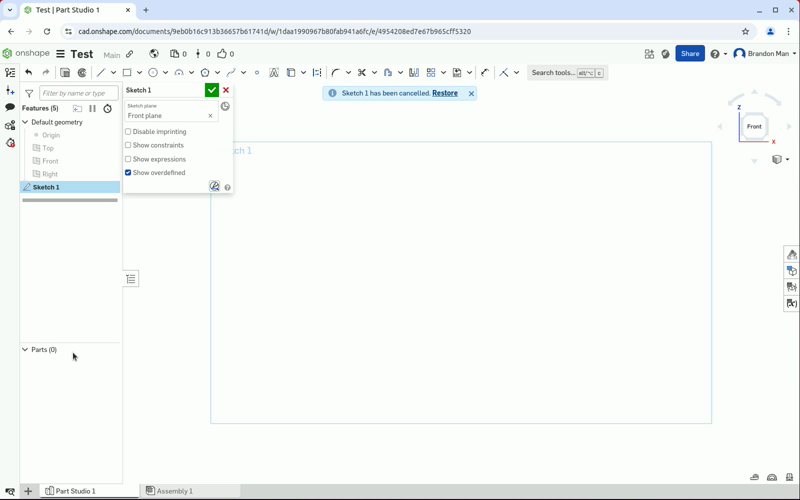
key(y)
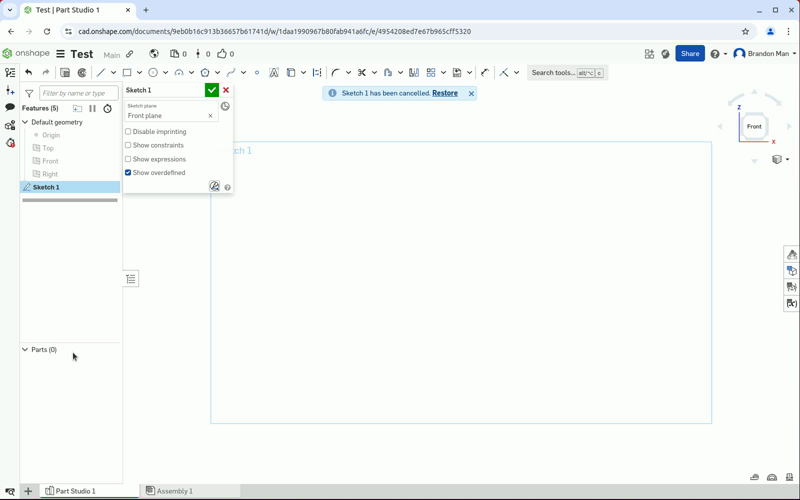
key(c)
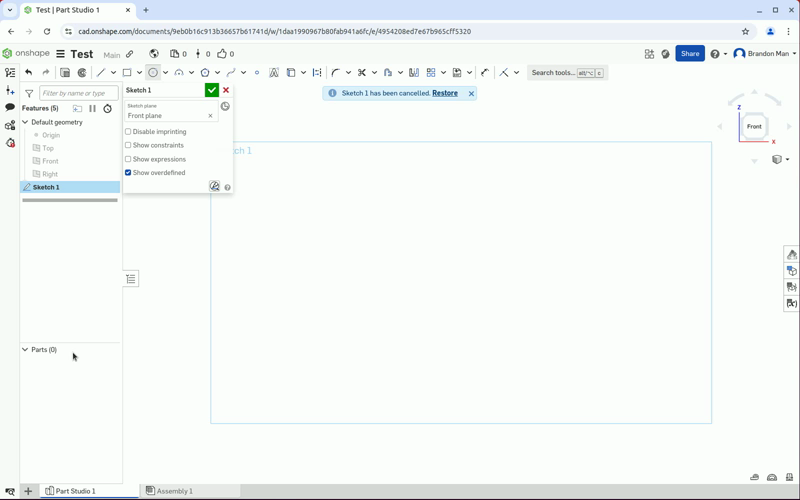
key_down(shift)
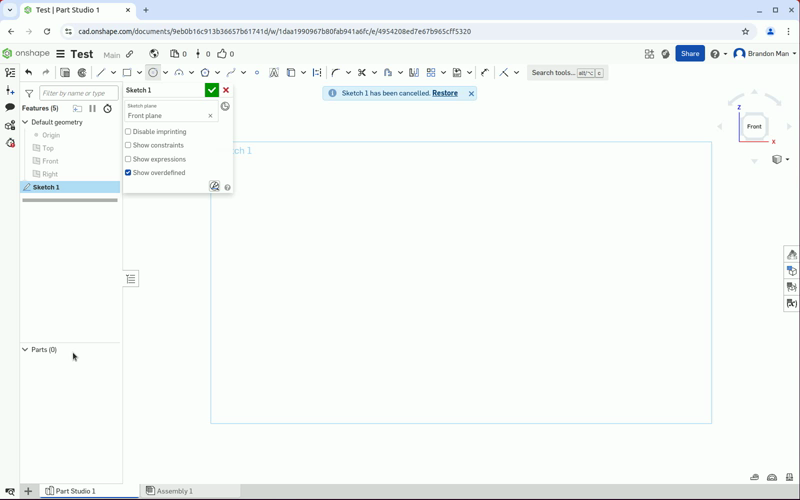
mouse_move(461, 282)
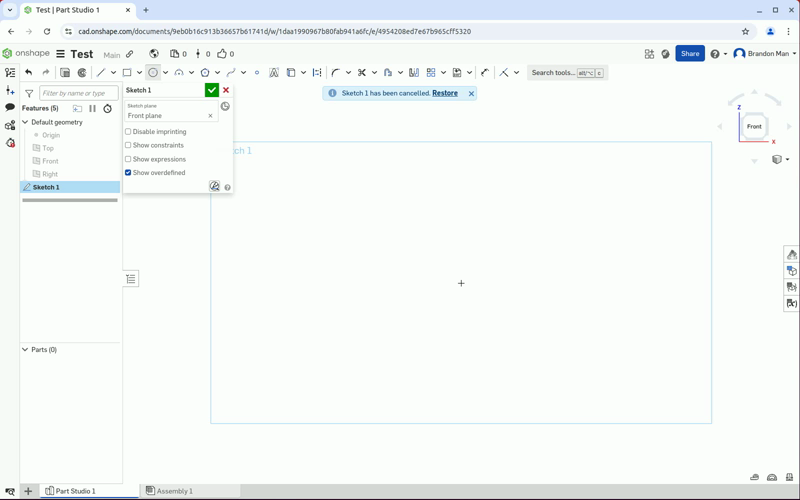
click(461, 282)
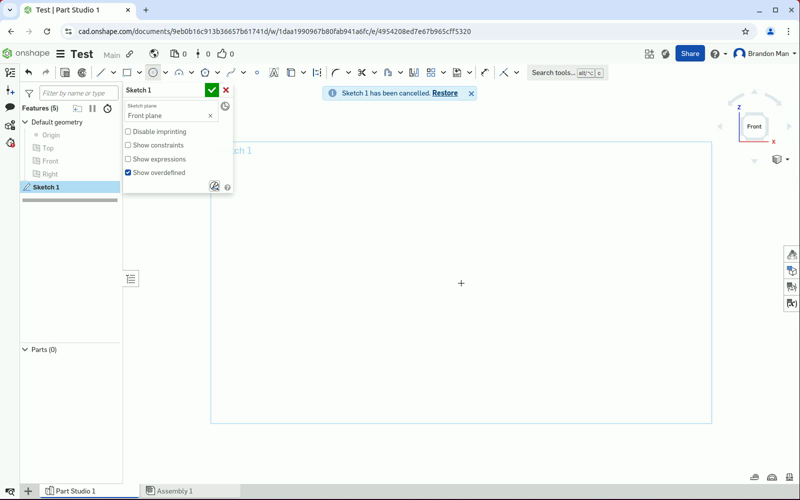
key_up(shift)
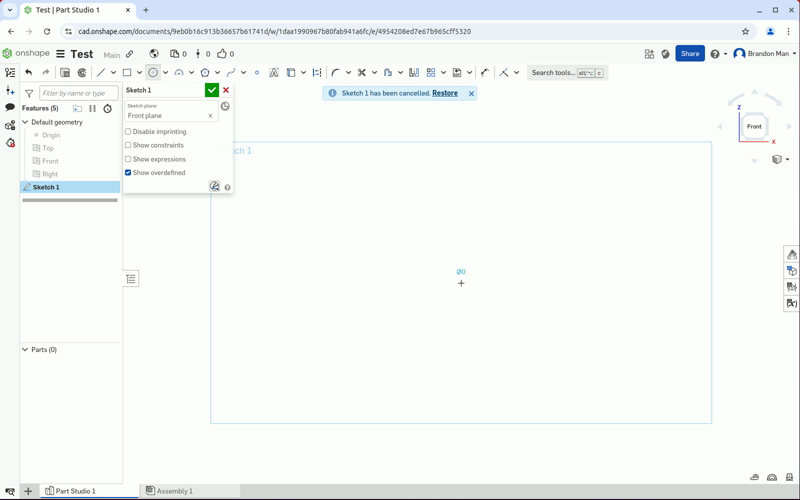
mouse_move(574, 282)
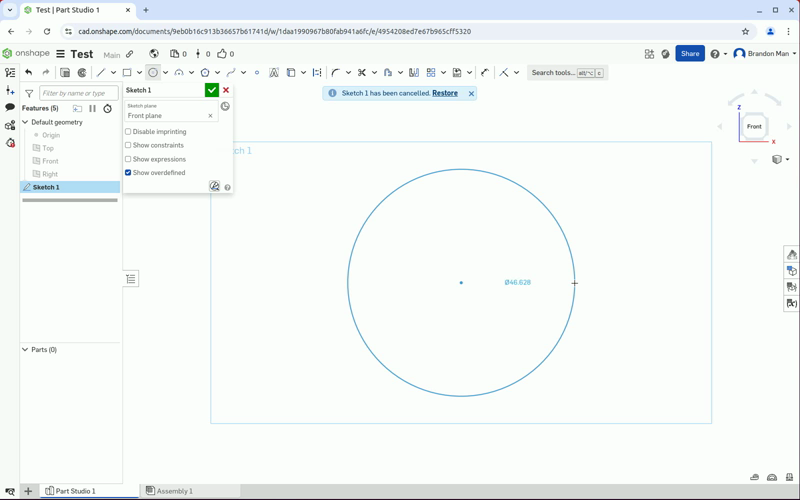
click(574, 282)
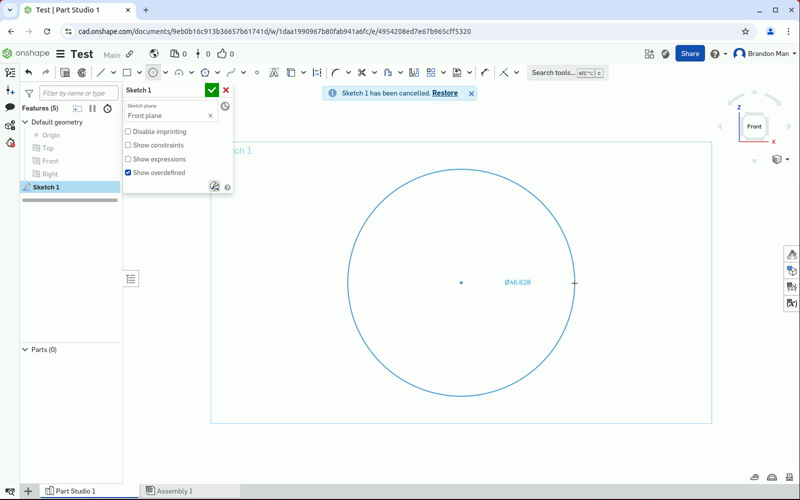
key(esc)
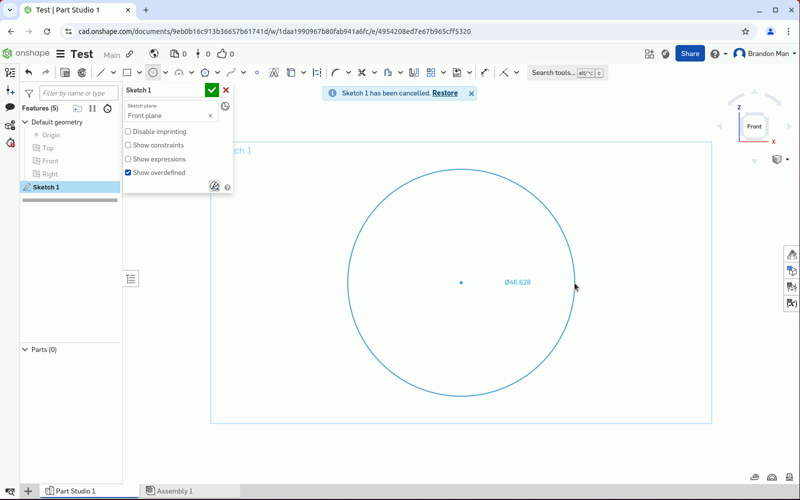
key(c)
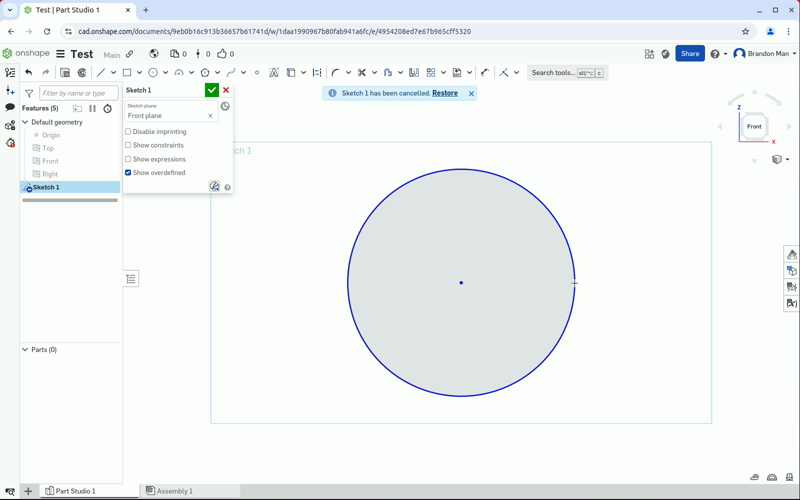
key_down(shift)
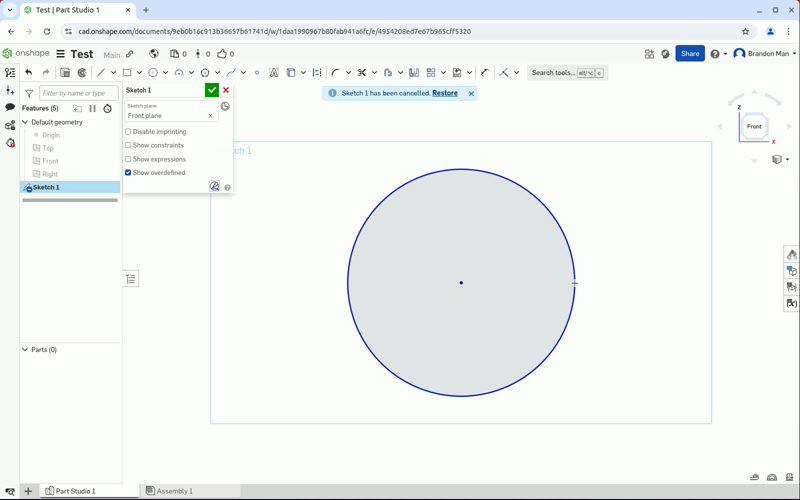
mouse_move(461, 282)
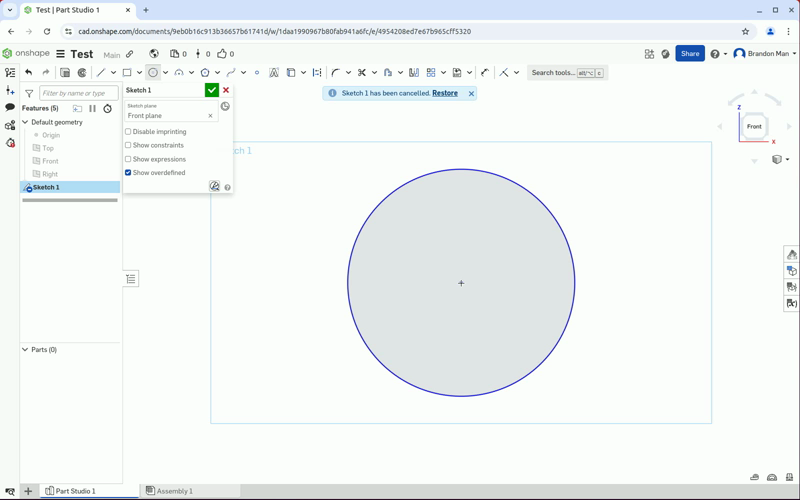
click(461, 282)
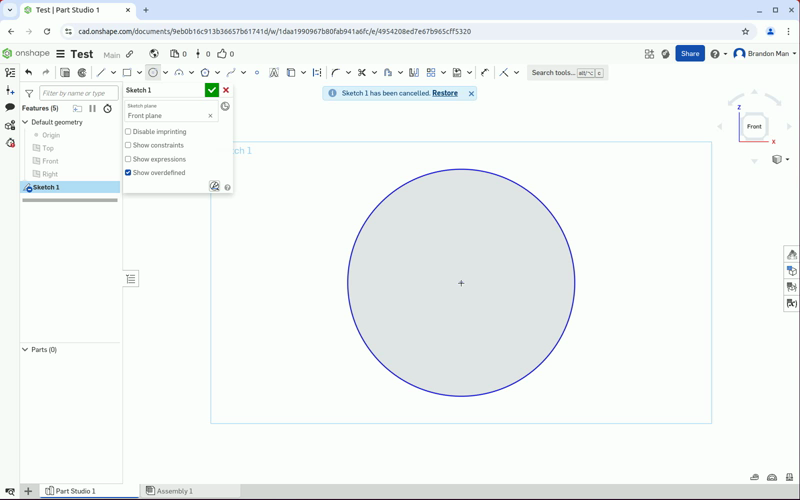
key_up(shift)
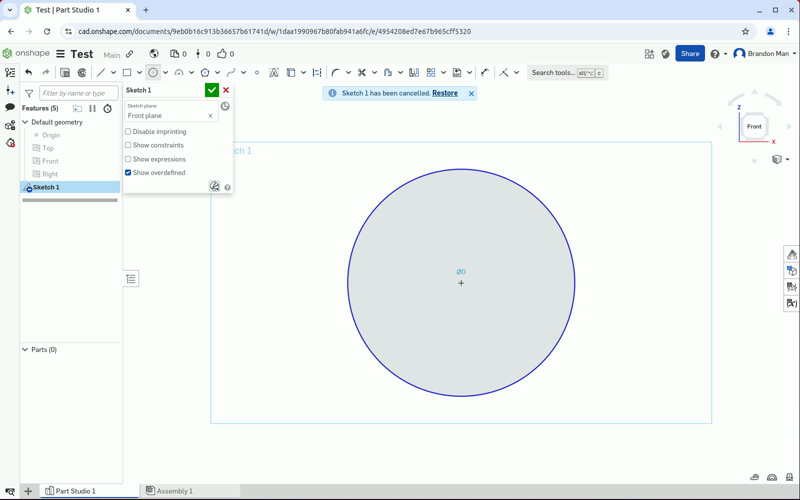
mouse_move(567, 282)
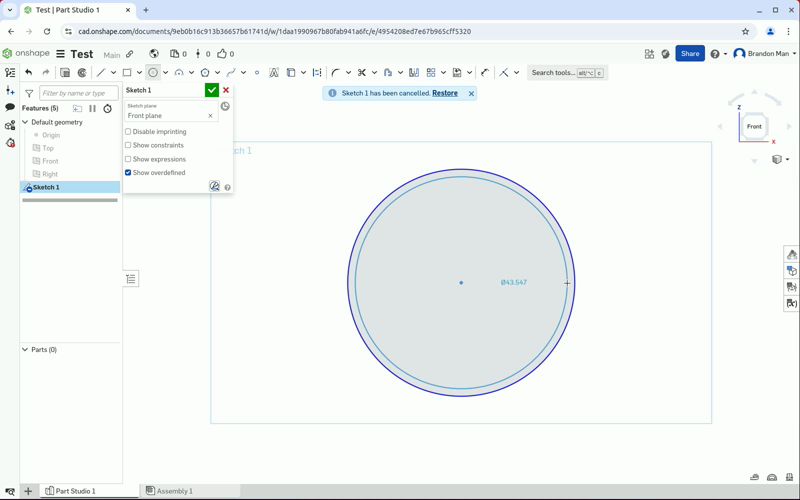
click(567, 282)
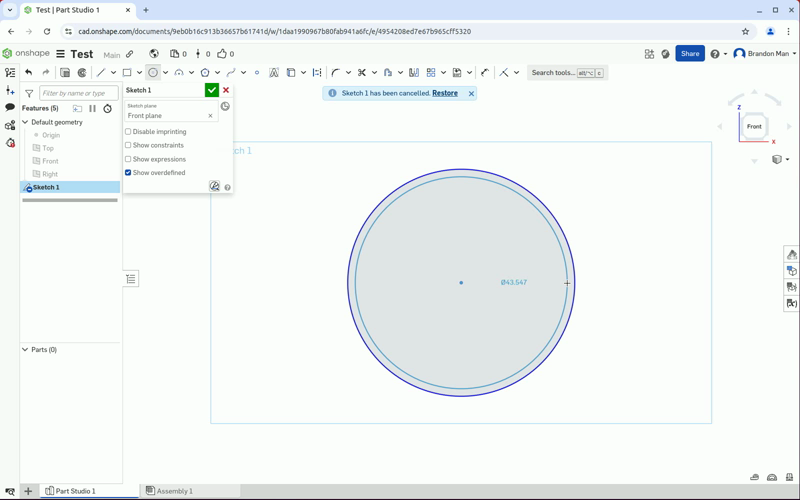
key(esc)
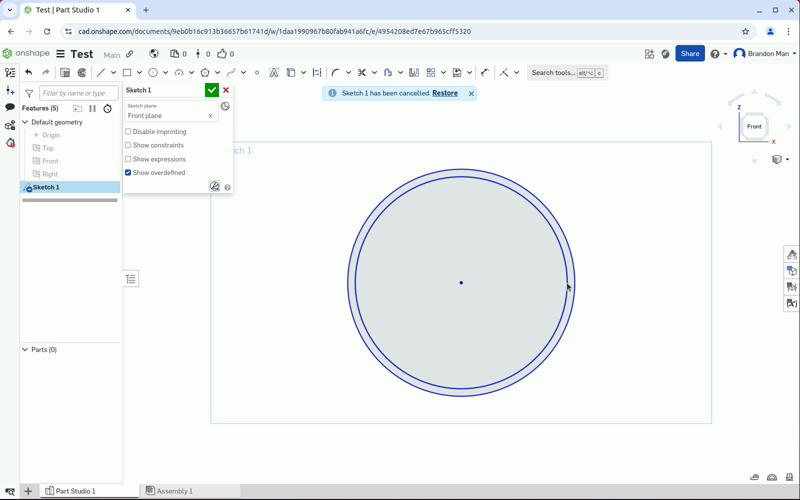
mouse_move(556, 337)
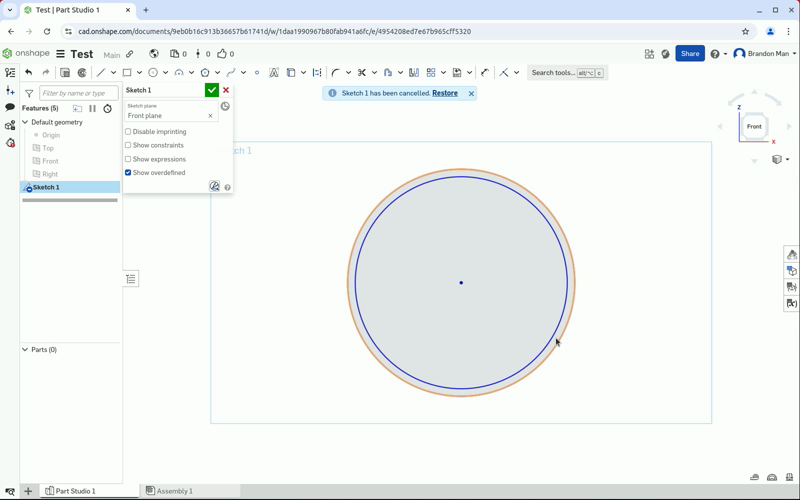
click(556, 337)
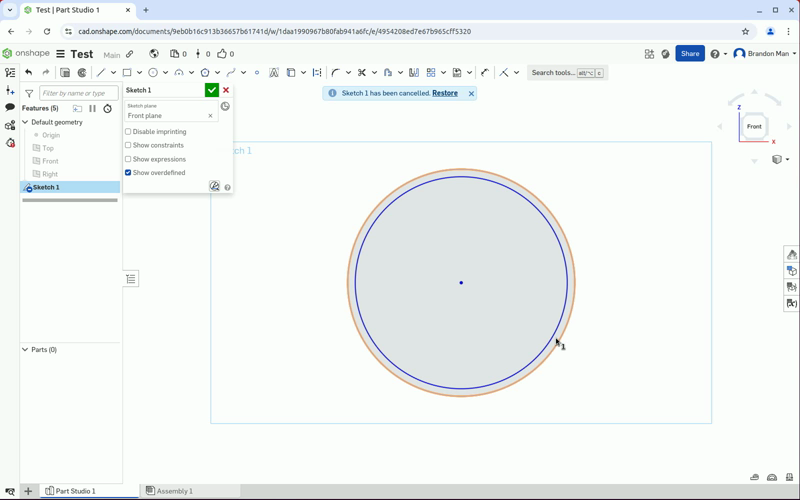
mouse_move(73, 352)
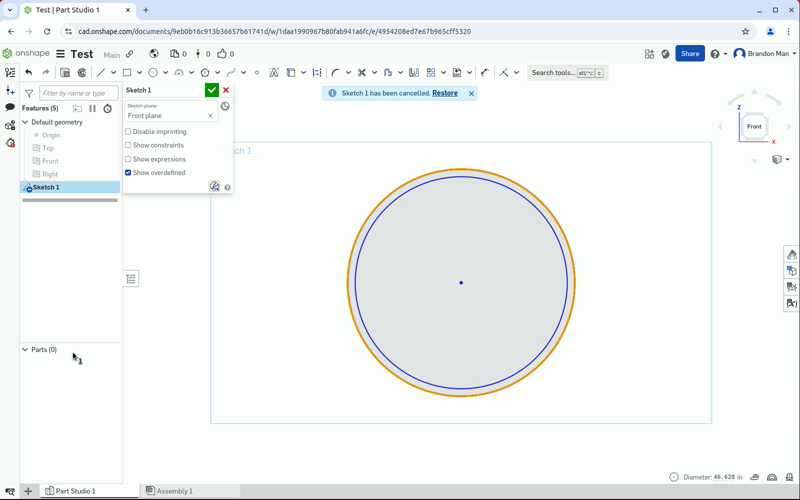
key(shift+y)
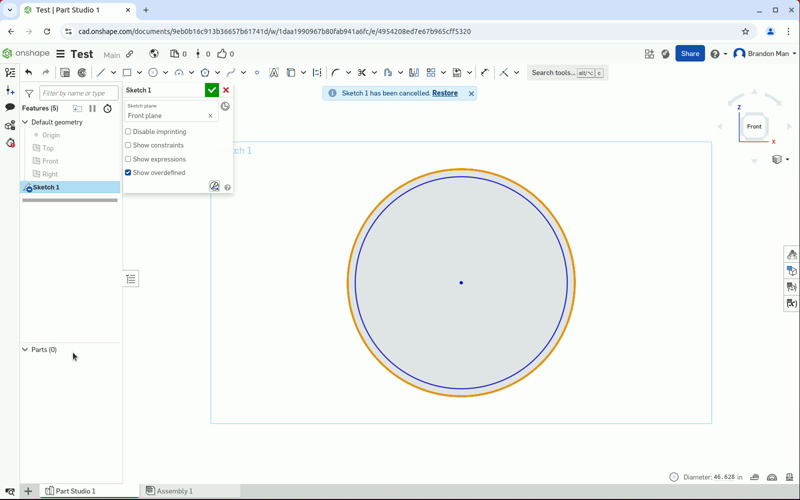
key(shift+e)
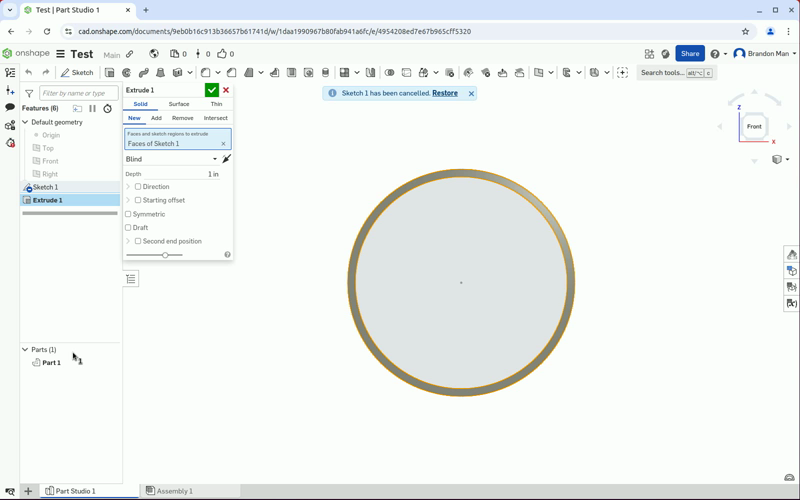
mouse_move(143, 106)
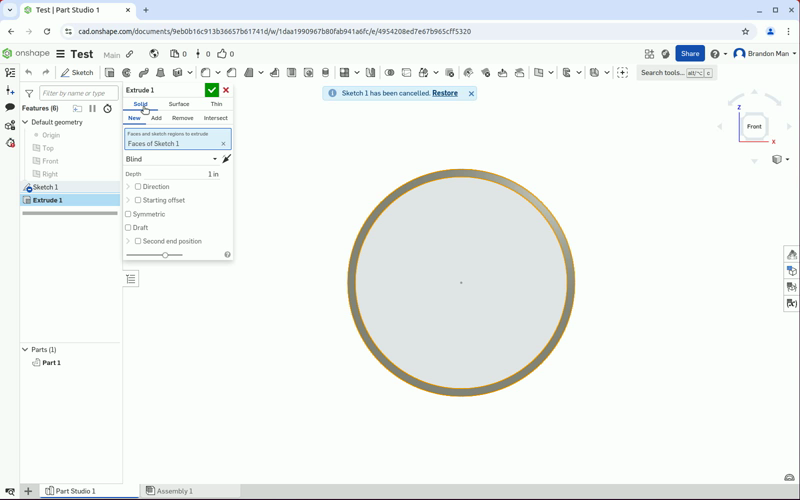
click(143, 106)
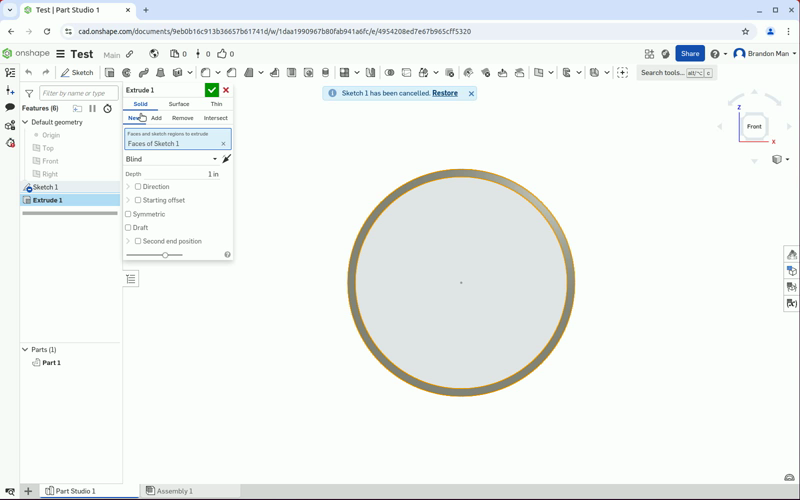
mouse_move(137, 120)
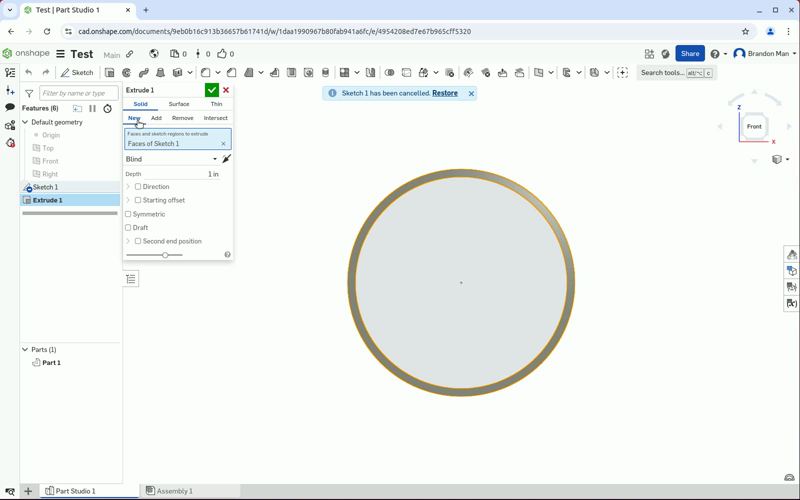
click(137, 120)
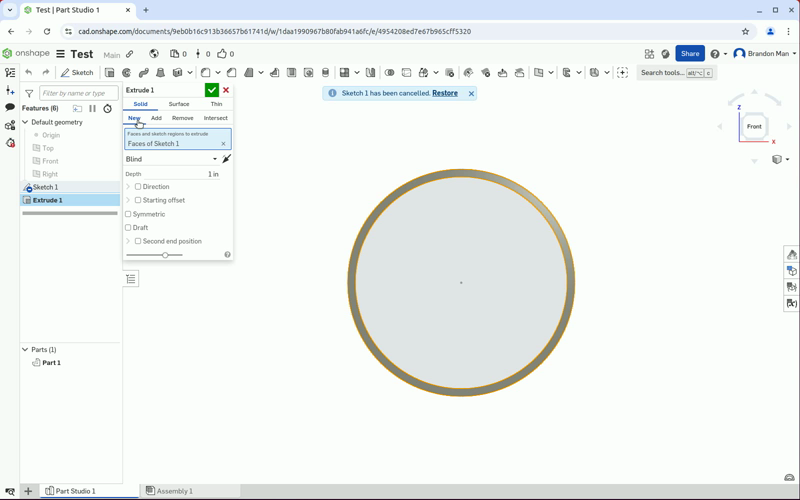
key(tab, 4)
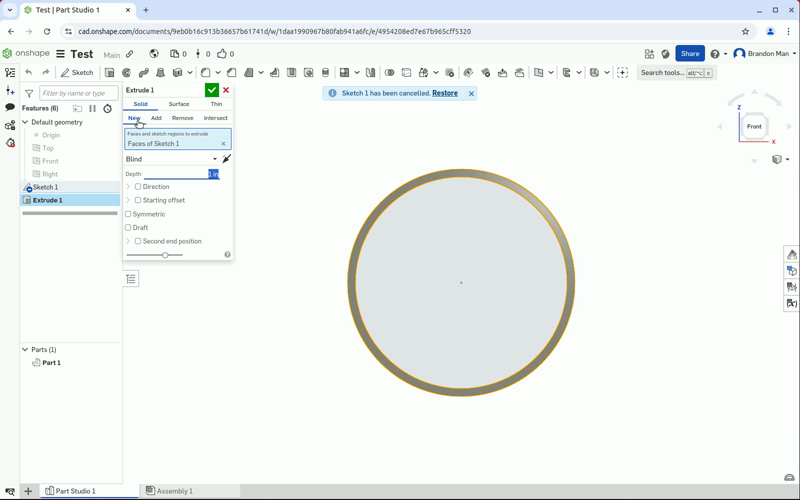
text(7.703)
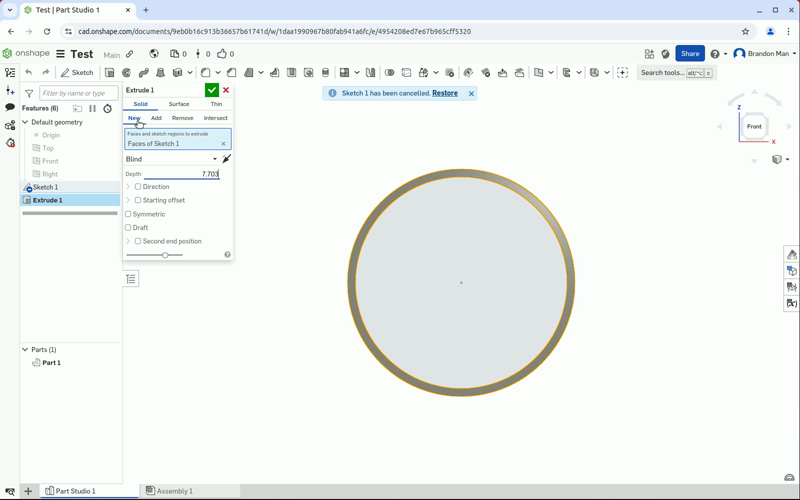
key(enter)
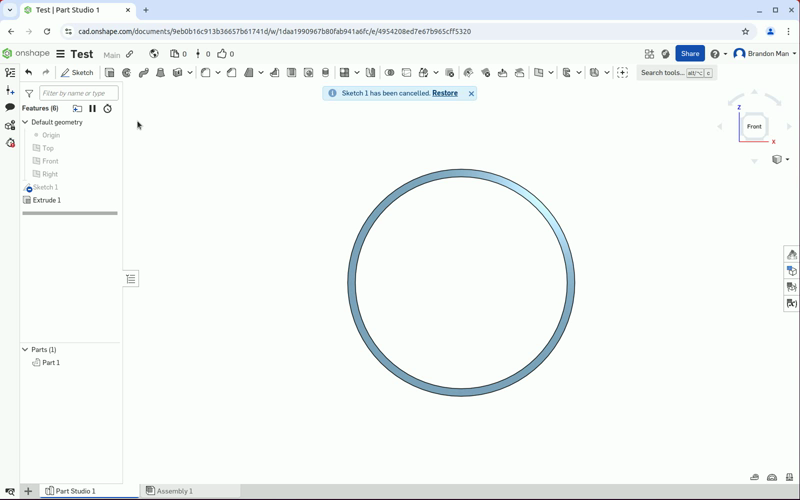
key(shift+h)
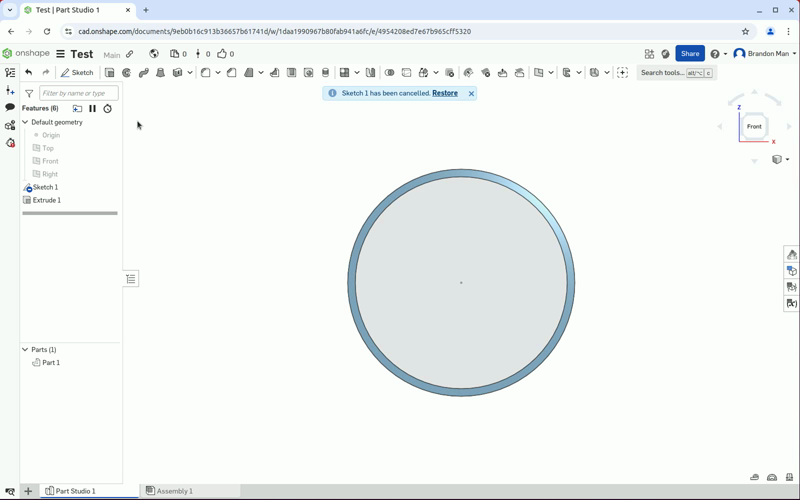
key(shift+h)
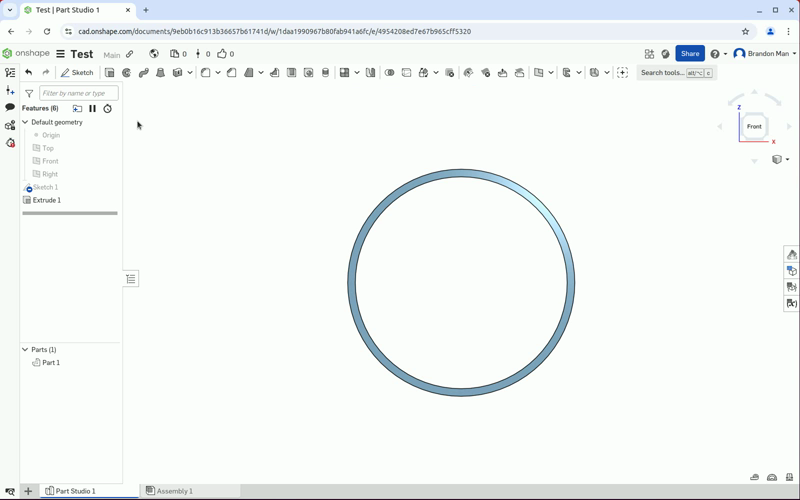
mouse_move(73, 189)
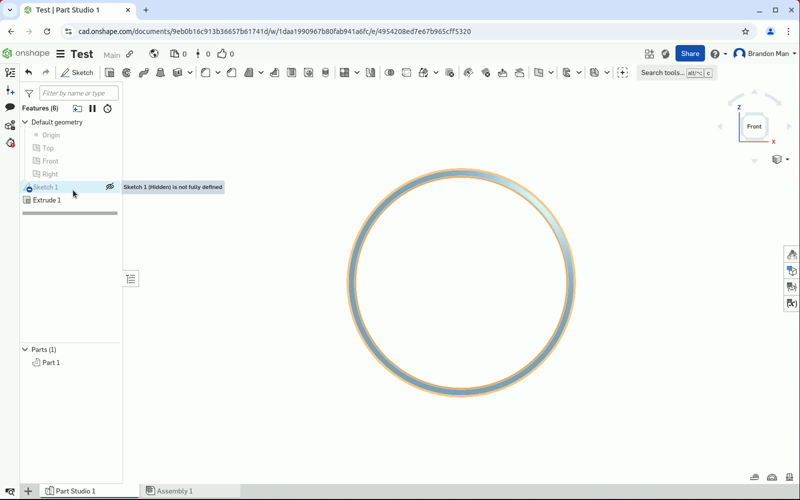
click(73, 189)
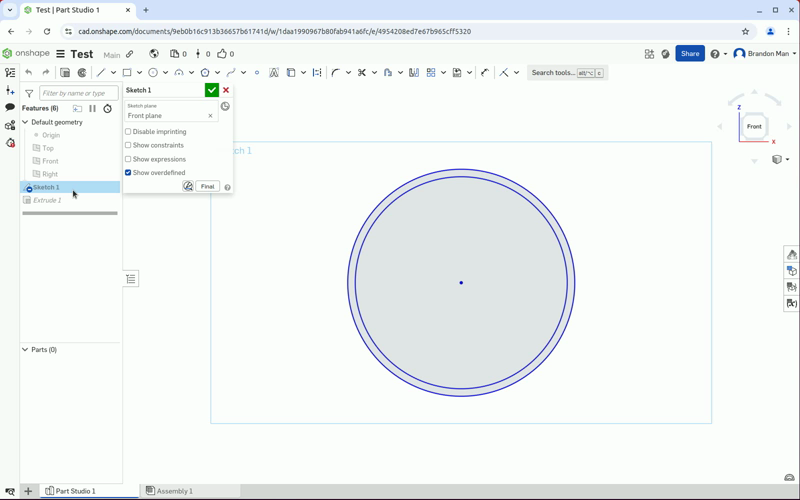
mouse_move(229, 92)
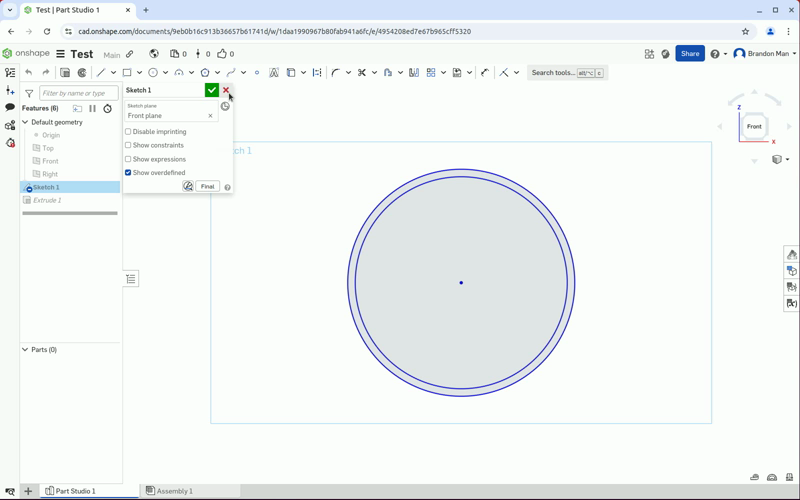
click(229, 92)
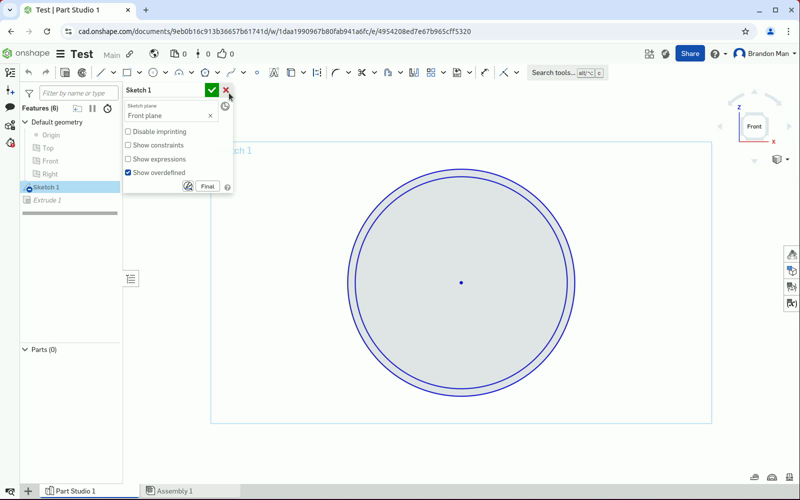
key(shift+s)
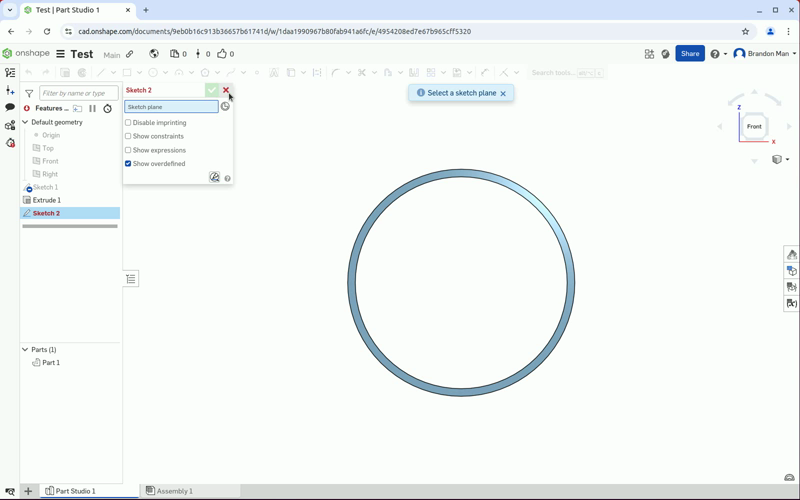
mouse_move(73, 163)
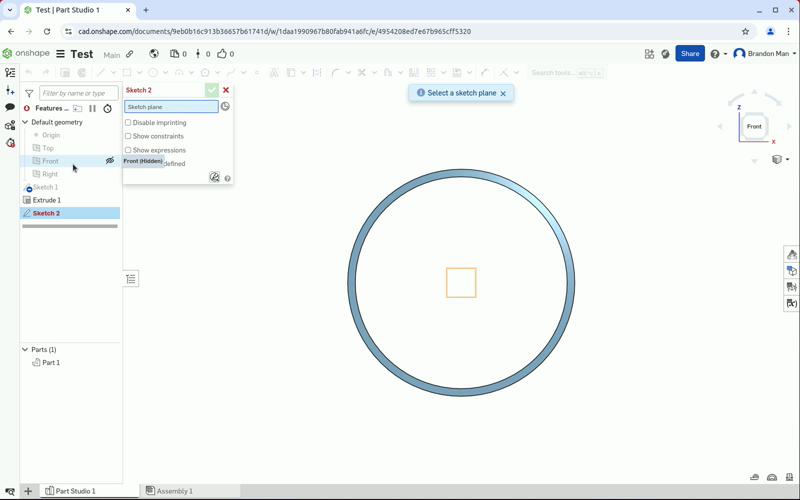
click(73, 163)
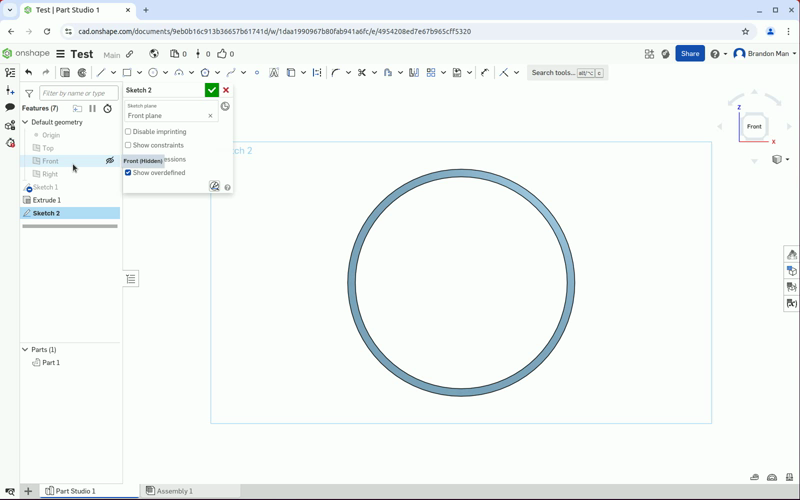
mouse_move(73, 352)
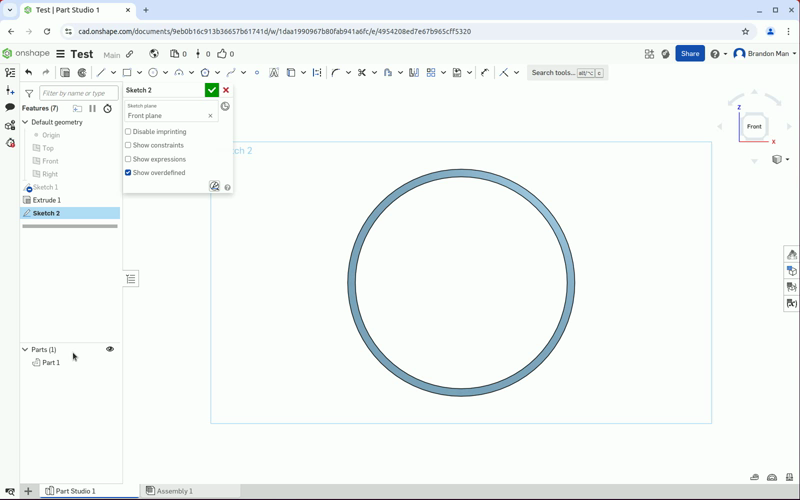
key(y)
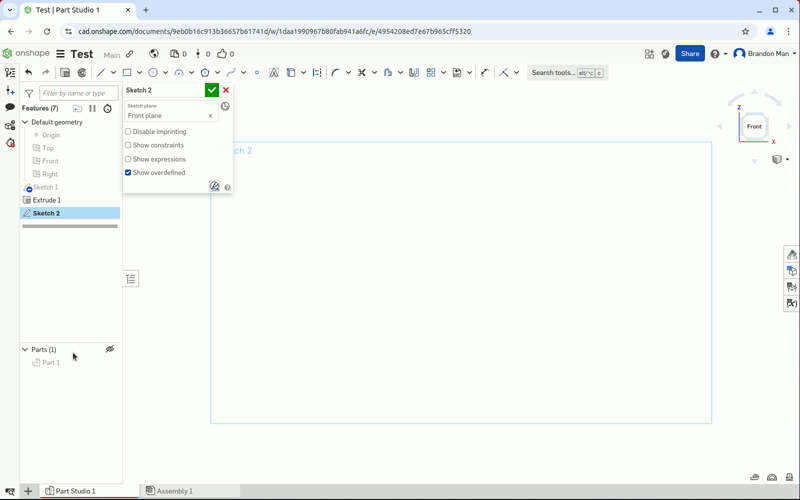
key(c)
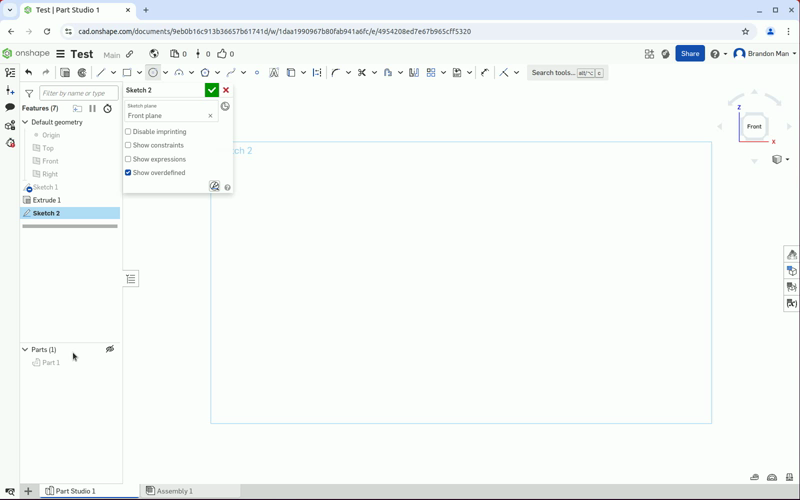
key_down(shift)
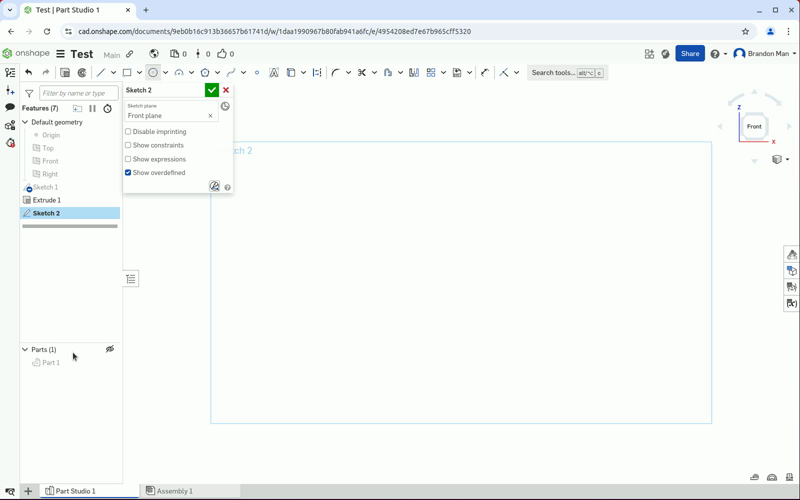
mouse_move(460, 282)
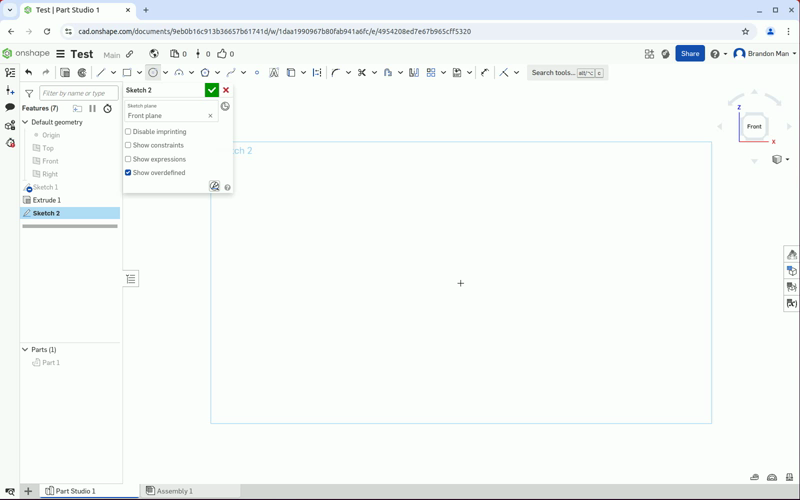
click(460, 282)
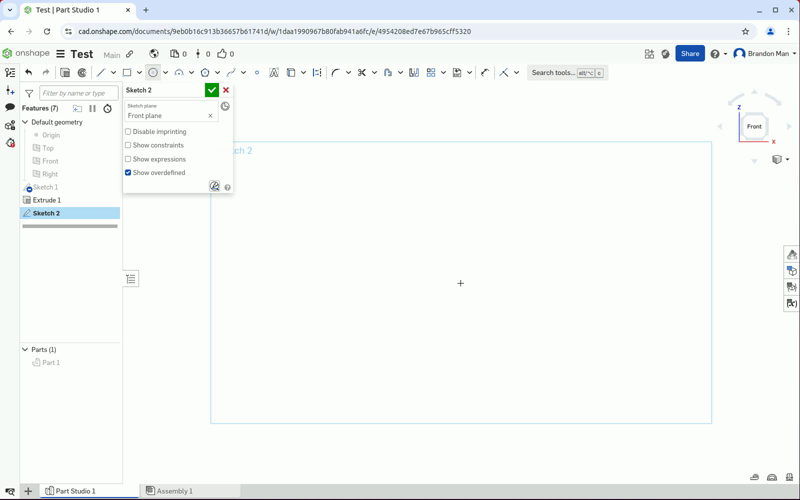
key_up(shift)
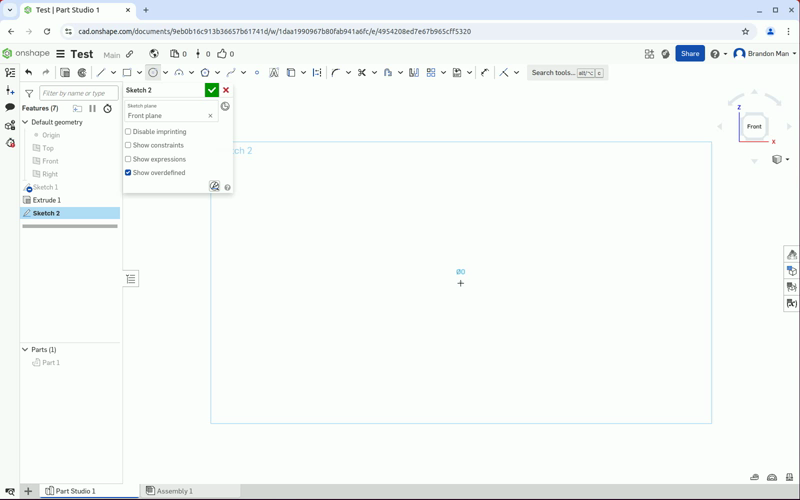
mouse_move(567, 282)
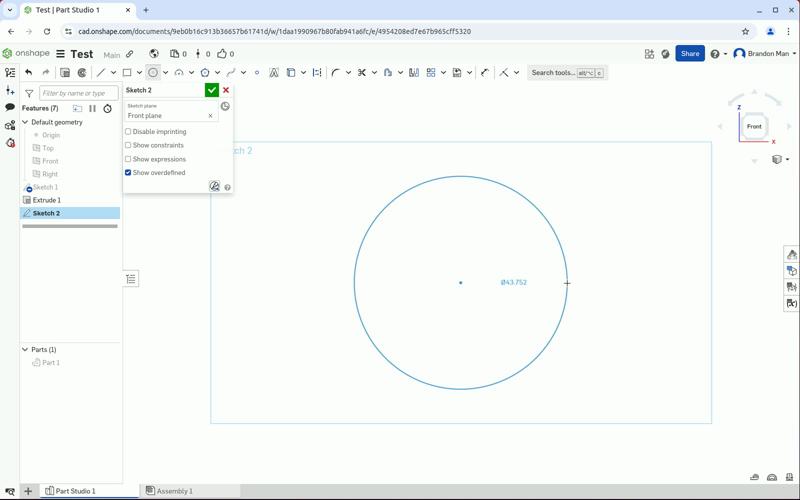
click(567, 282)
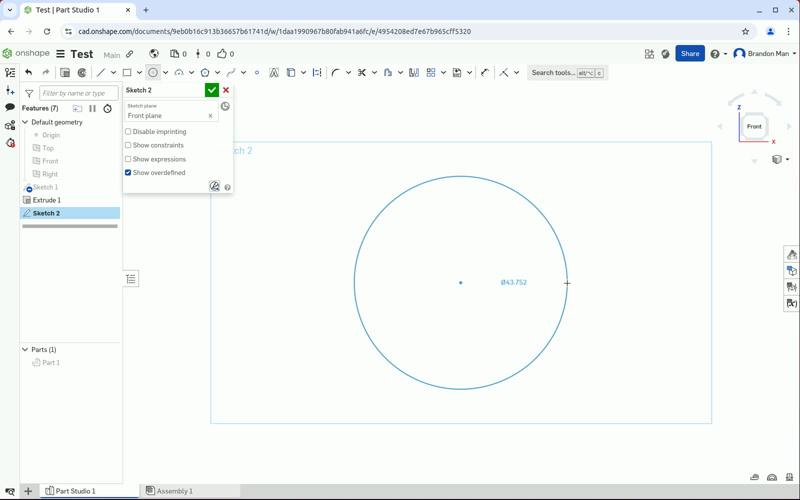
key(esc)
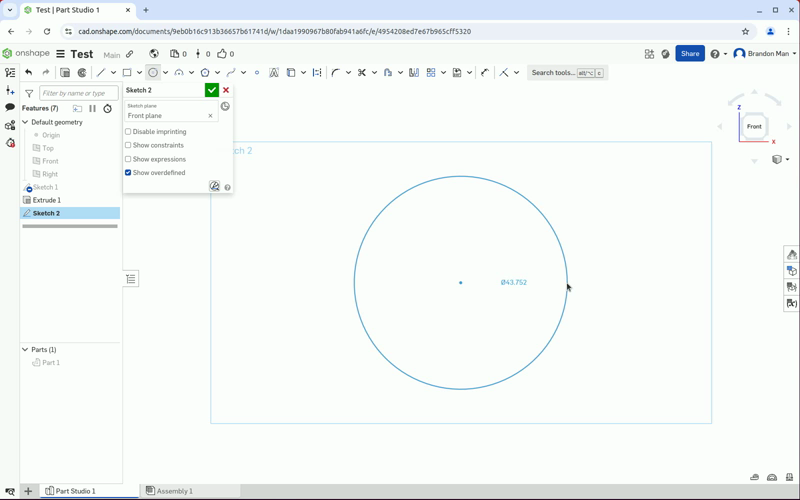
mouse_move(459, 305)
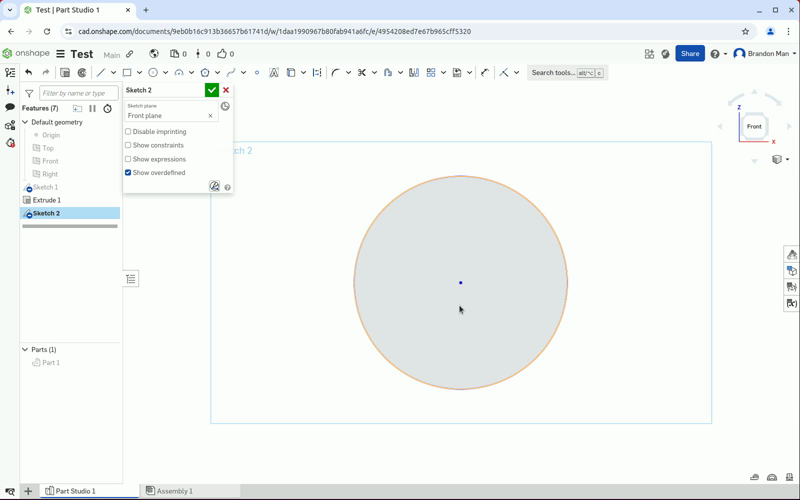
click(459, 305)
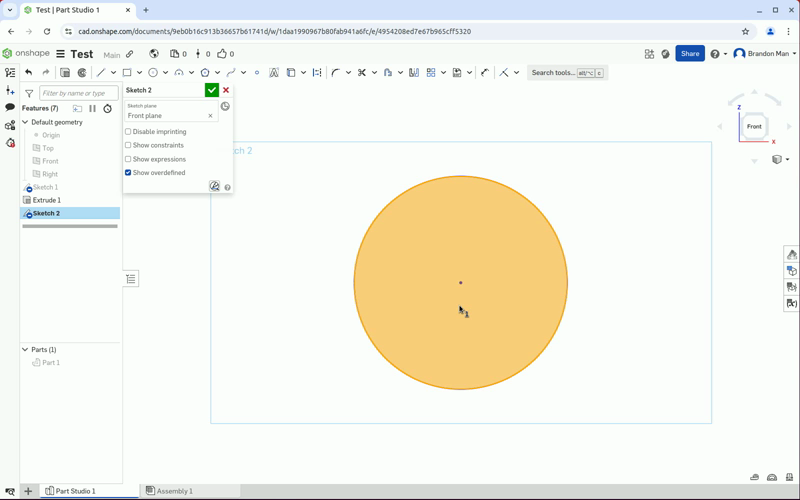
mouse_move(73, 352)
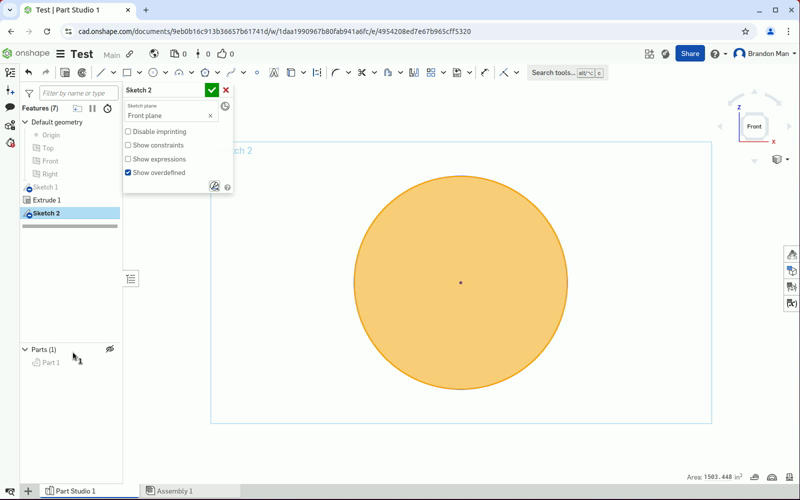
key(shift+y)
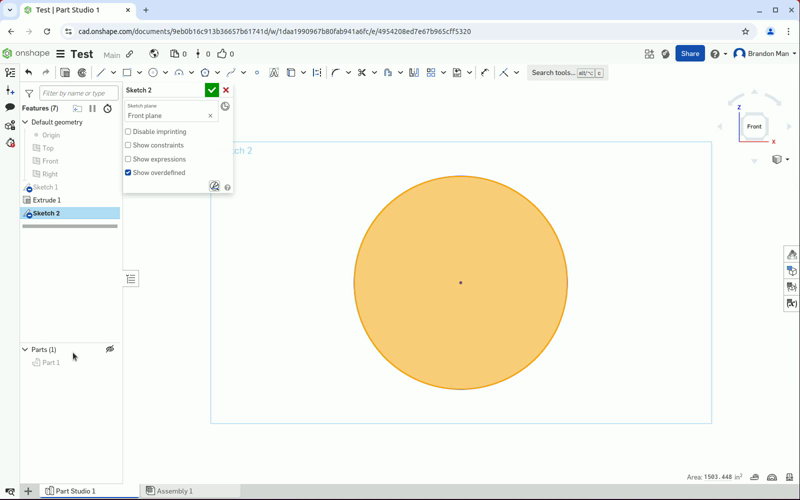
key(shift+e)
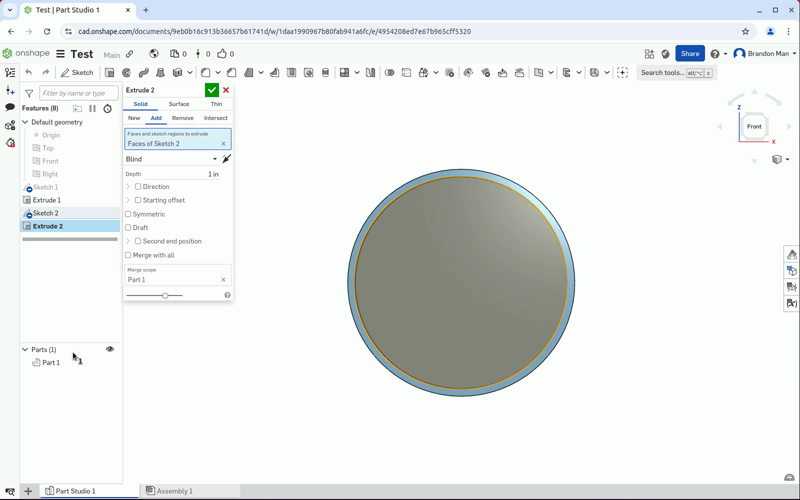
mouse_move(143, 106)
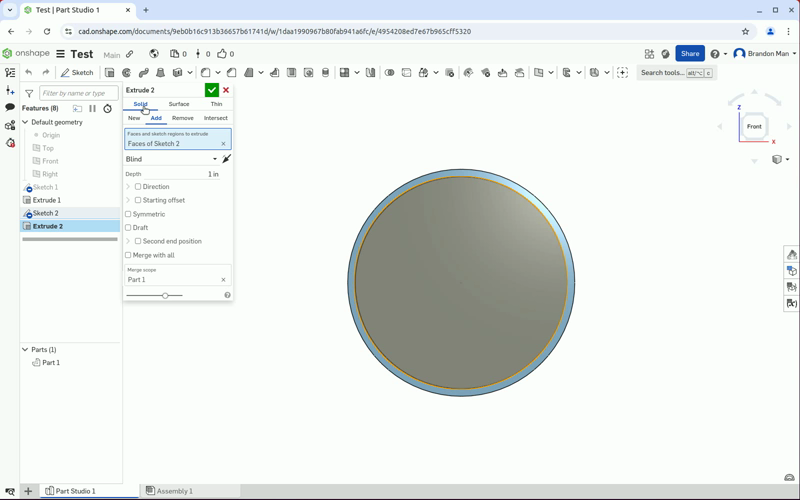
click(143, 106)
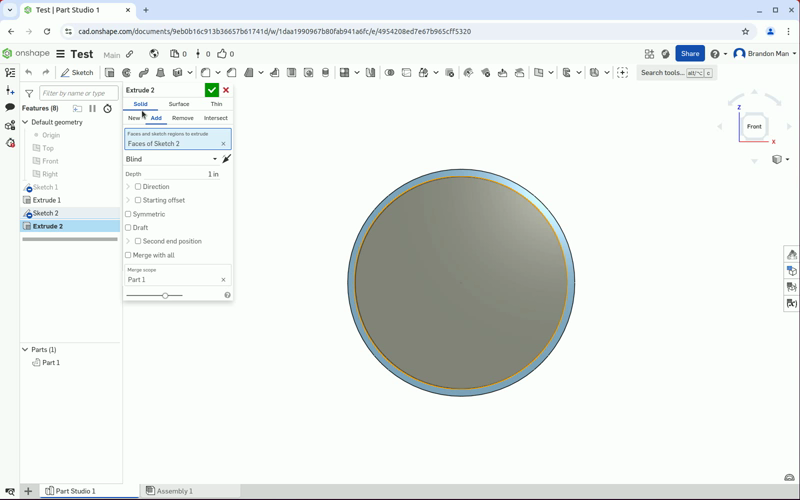
mouse_move(137, 120)
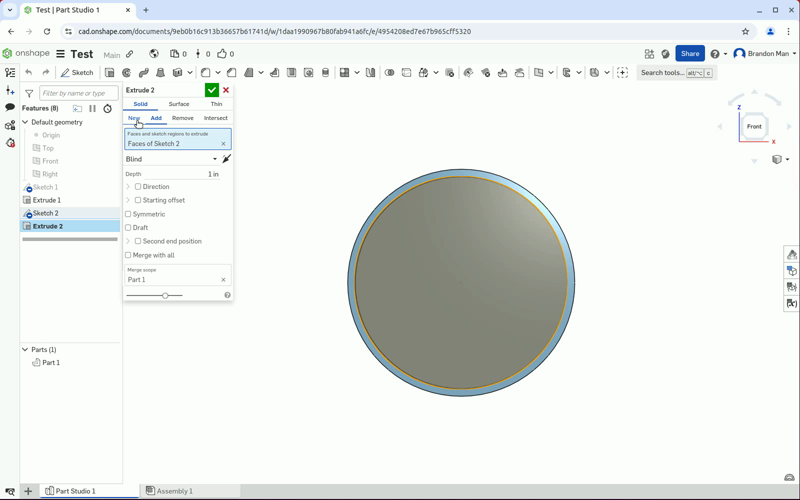
click(137, 120)
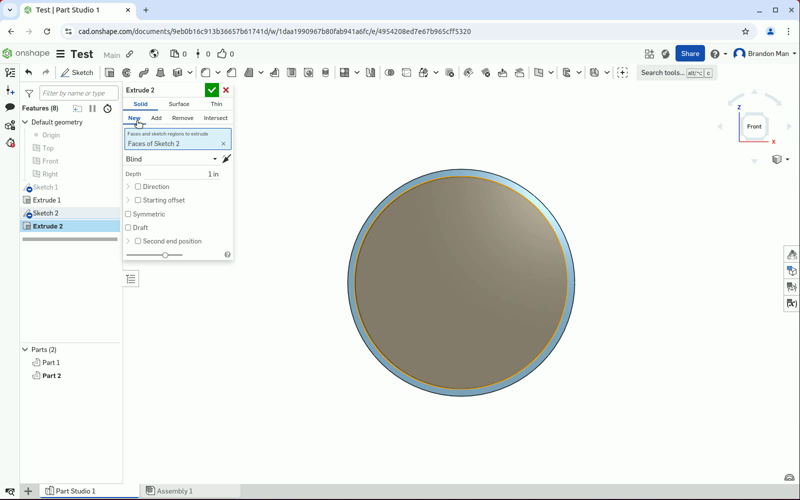
key(tab, 4)
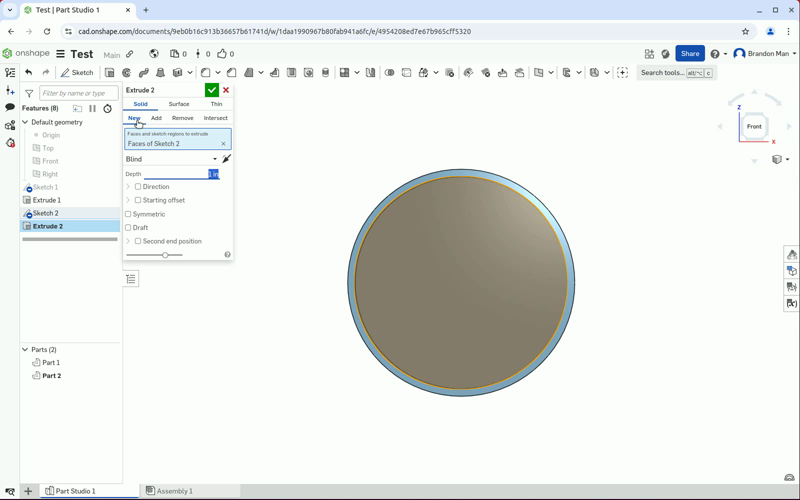
text(5.055)
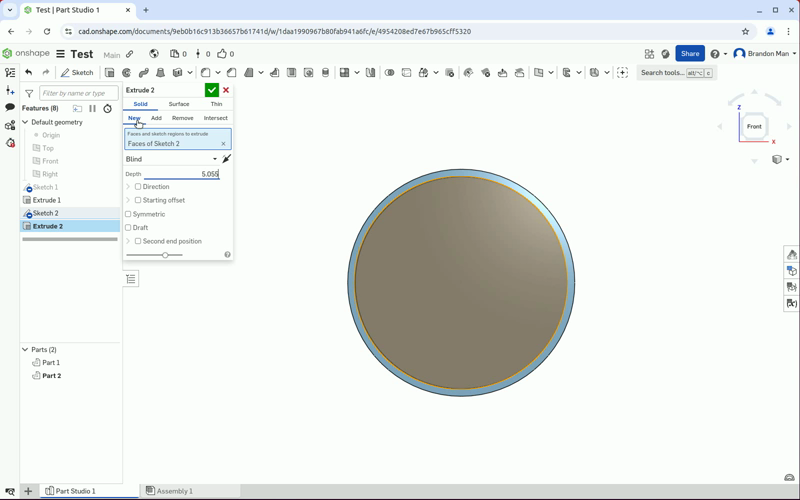
key(enter)
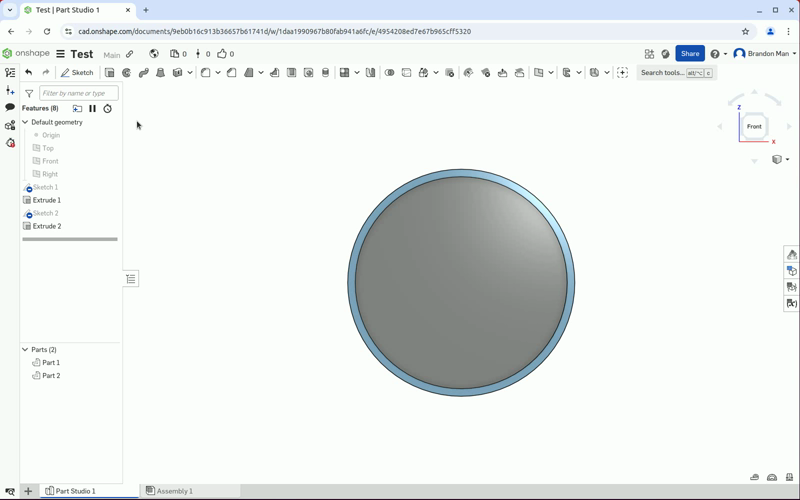
key(shift+h)
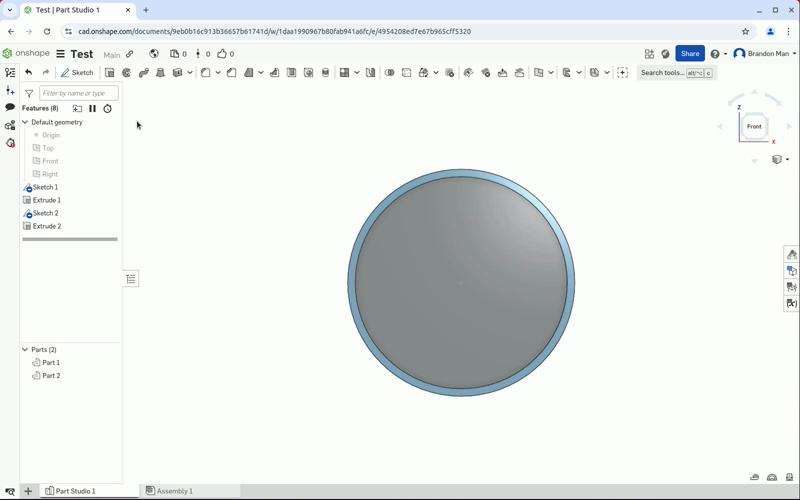
key(shift+h)
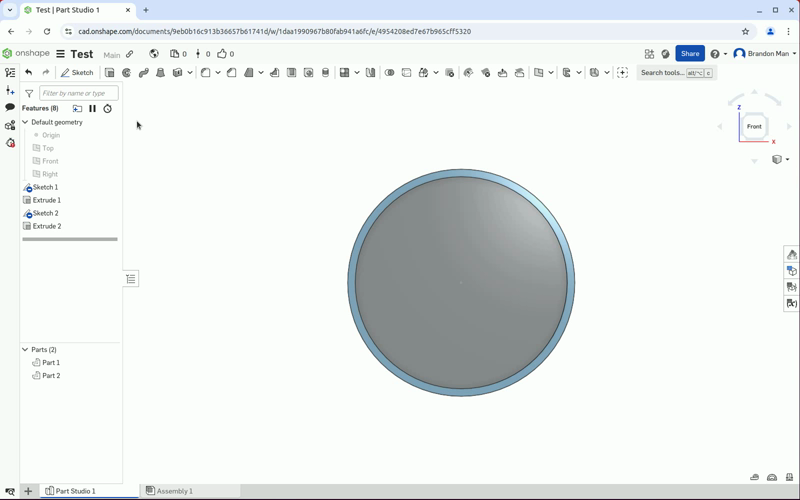
key(shift+7)
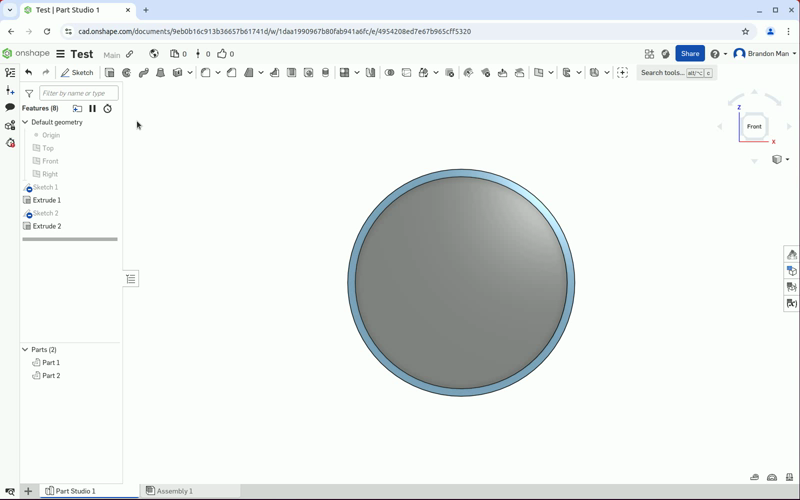
key(left, 2)
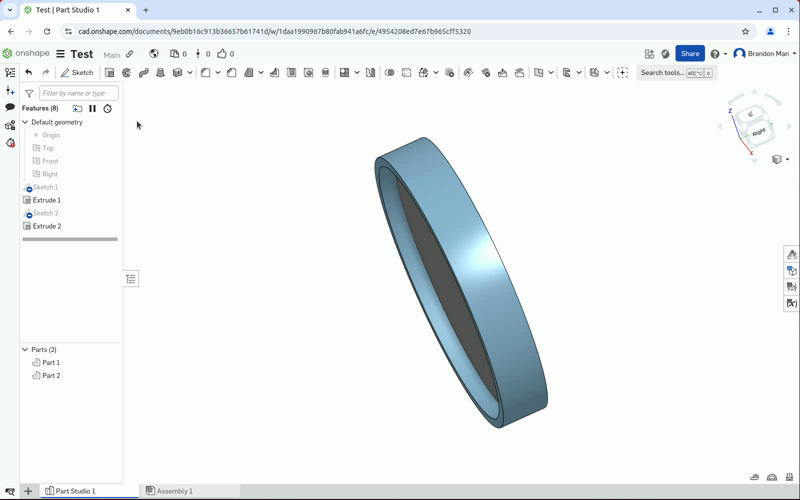
key(down, 2)
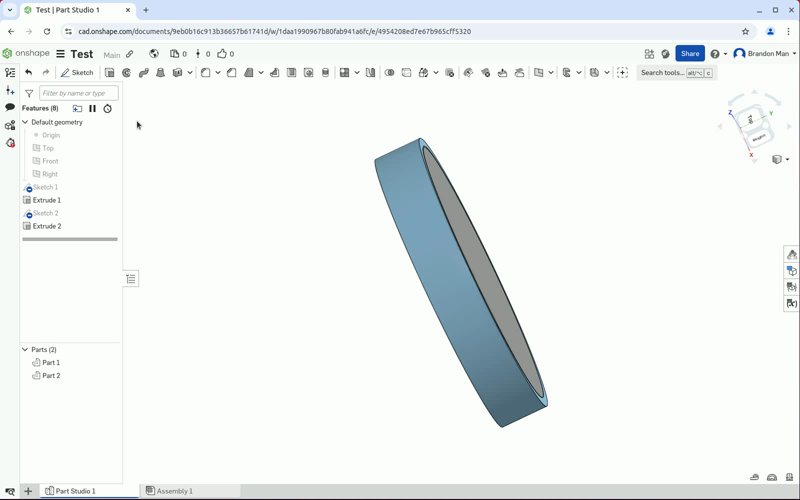
key(up, 2)
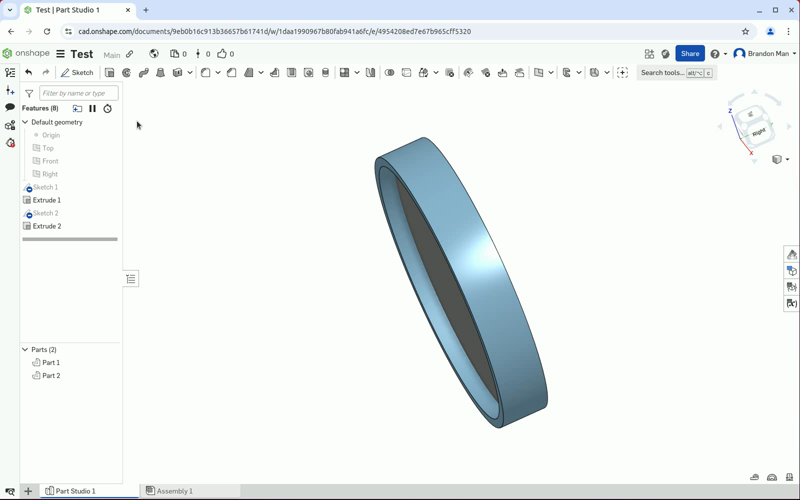
key(right, 2)
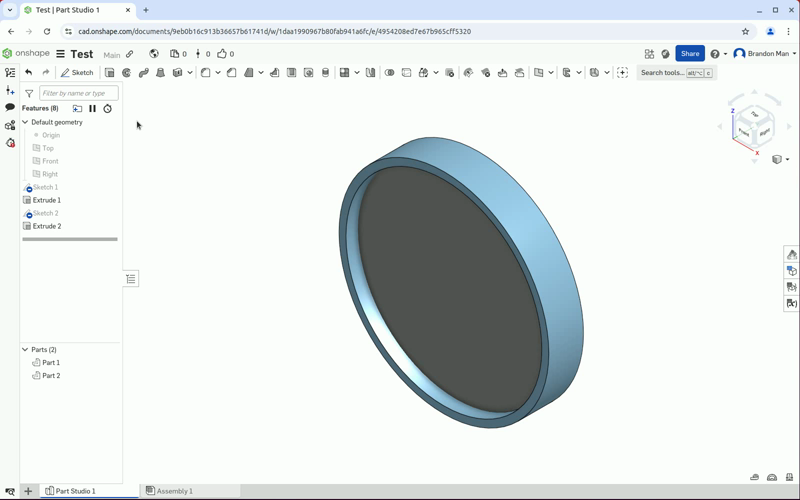
mouse_move(73, 189)
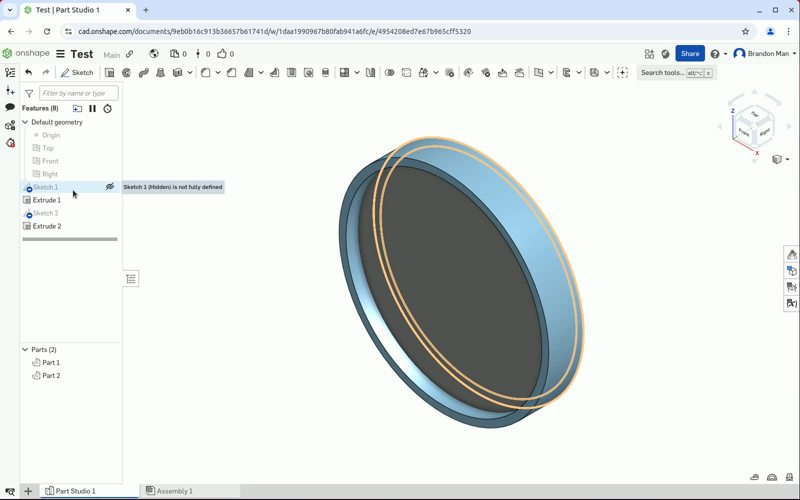
click(73, 189)